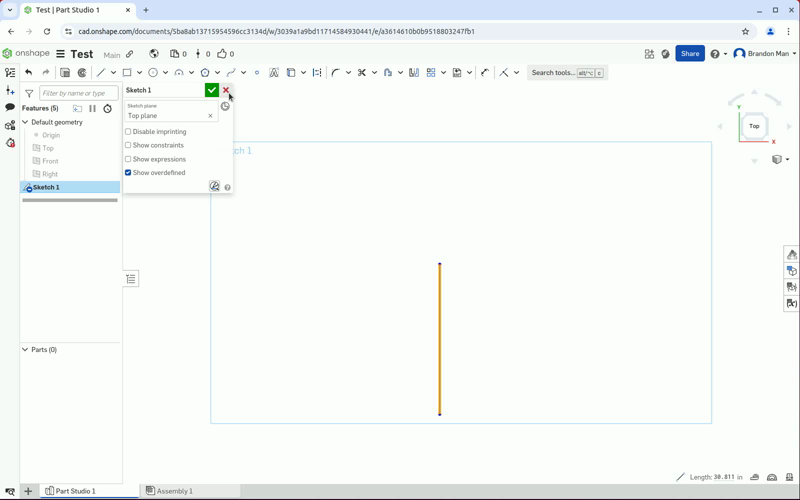
key(shift+h)
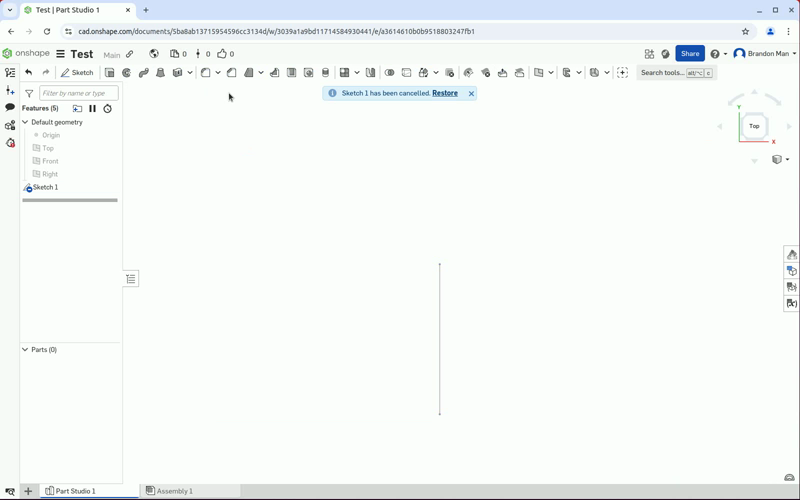
key(shift+s)
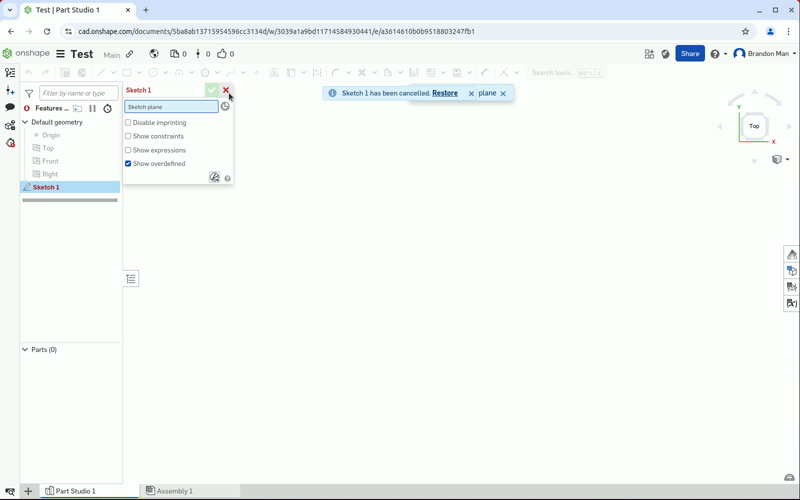
mouse_move(73, 150)
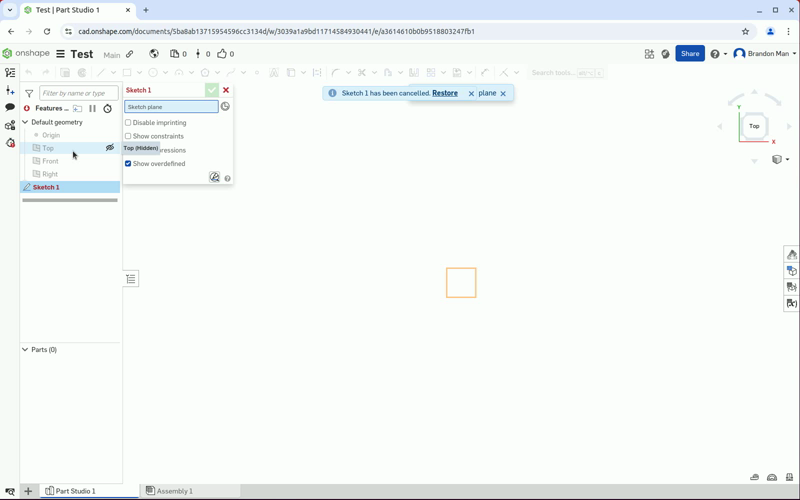
click(73, 150)
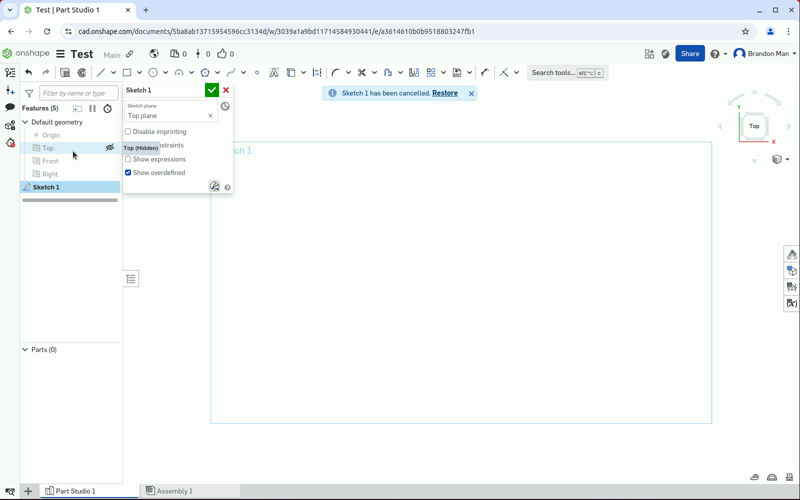
mouse_move(73, 352)
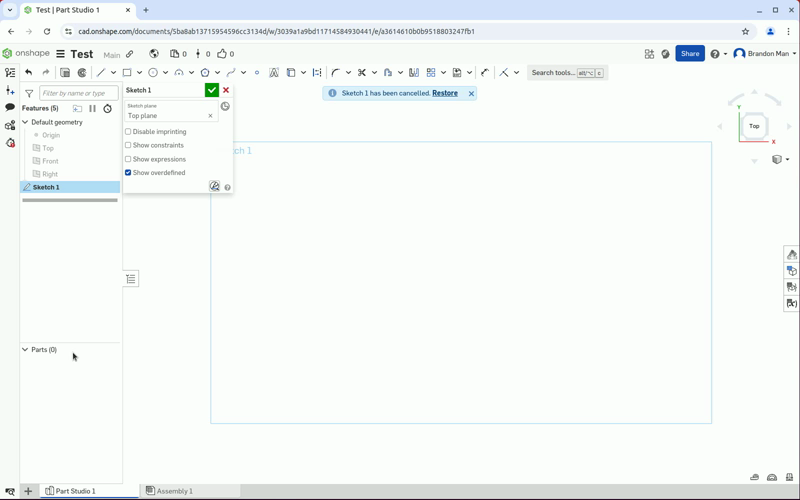
key(y)
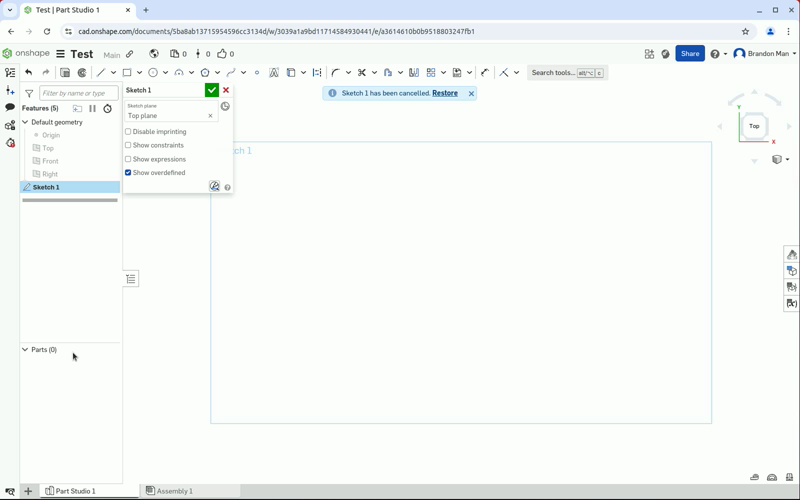
key(c)
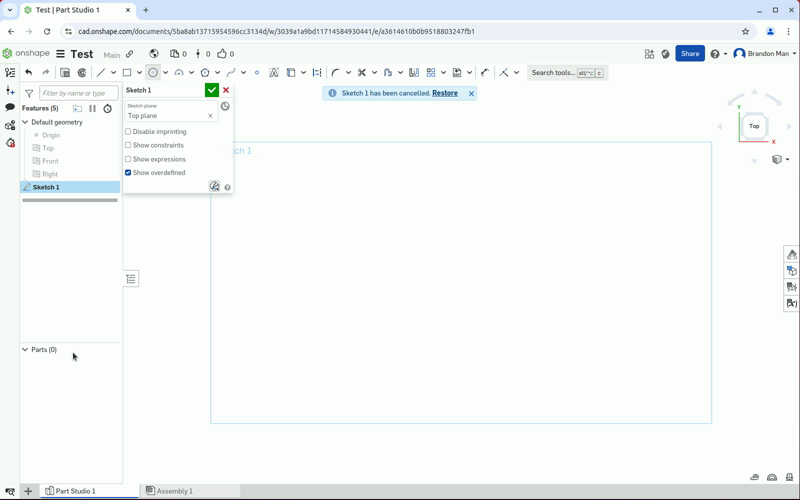
key_down(shift)
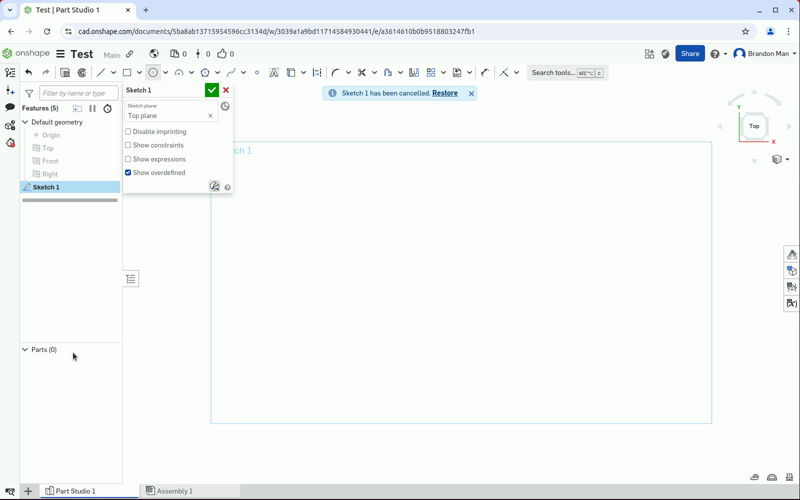
mouse_move(461, 282)
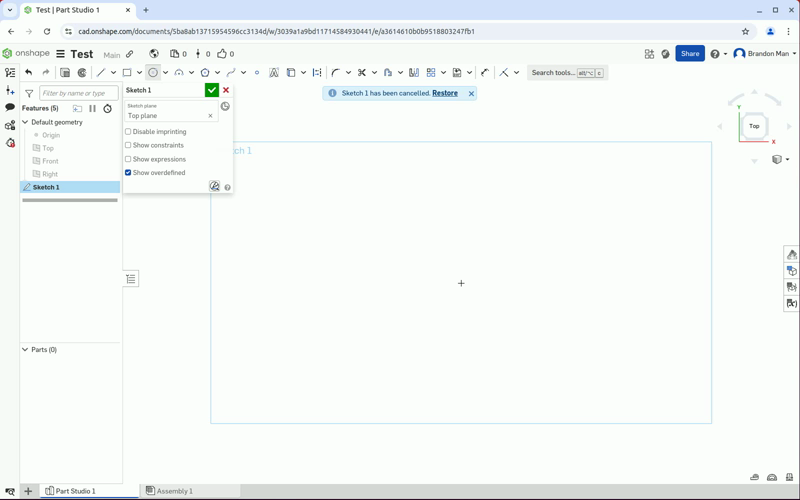
click(461, 282)
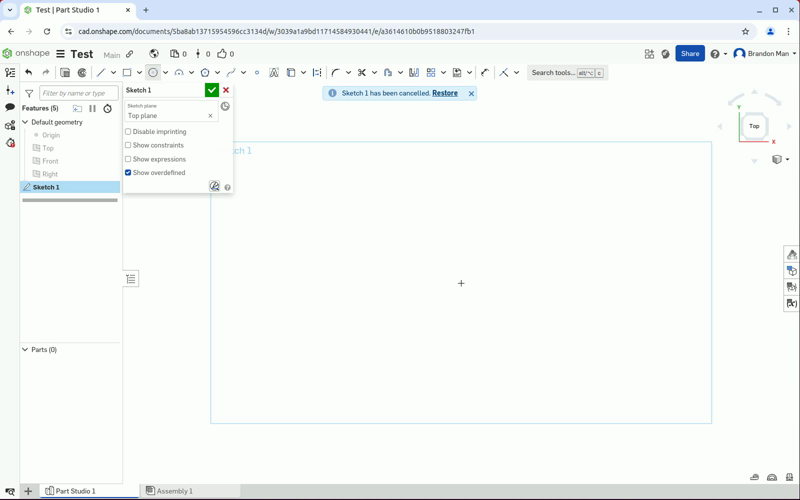
key_up(shift)
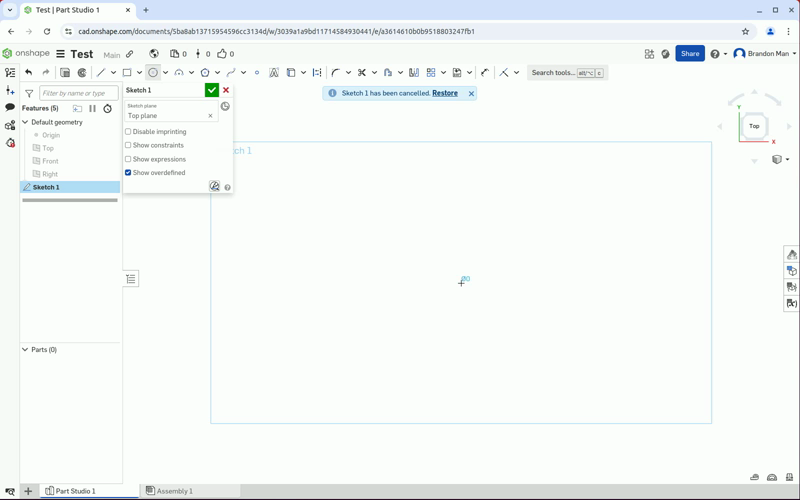
mouse_move(499, 282)
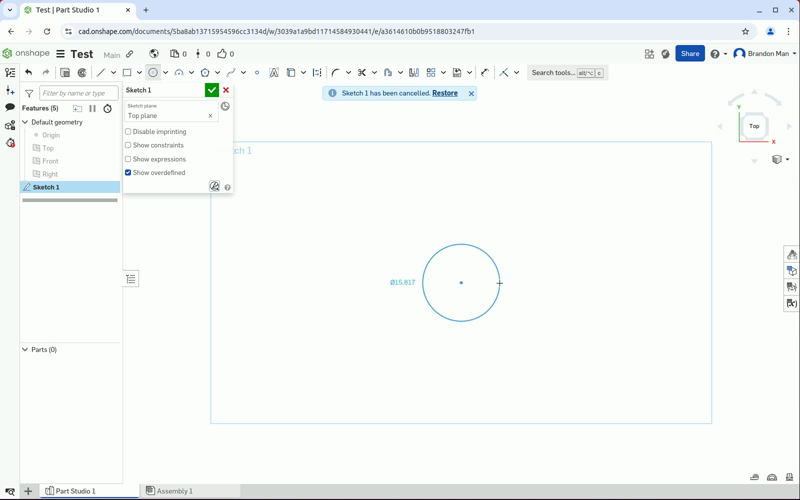
click(499, 282)
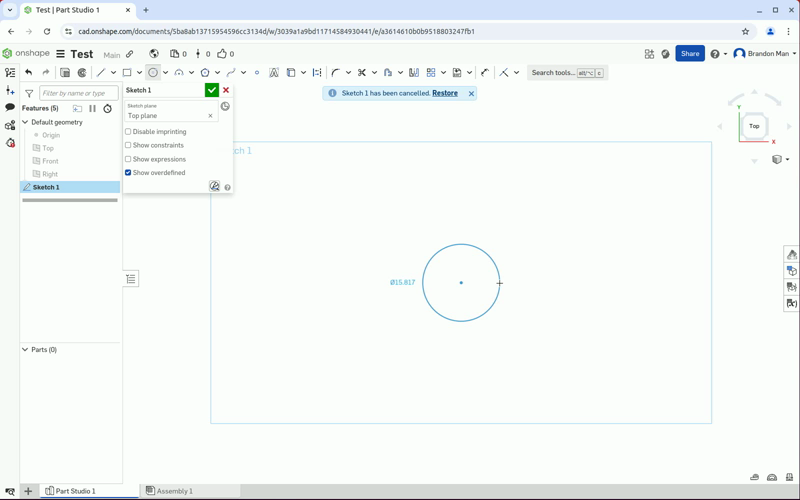
key(esc)
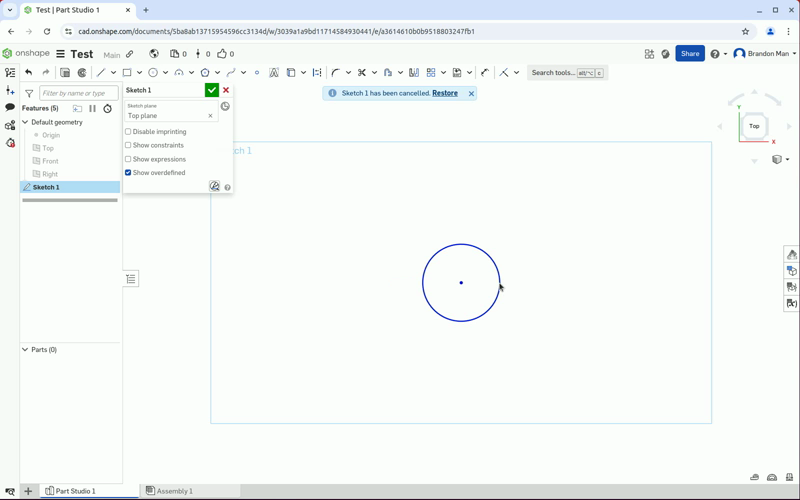
mouse_move(447, 289)
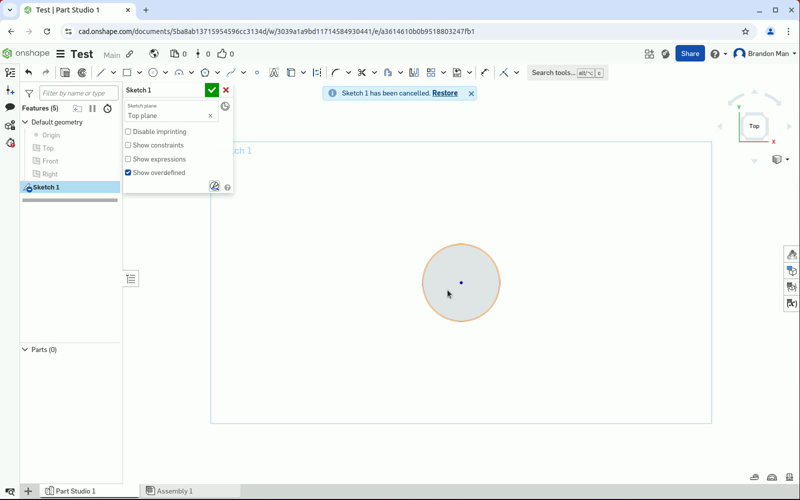
click(447, 289)
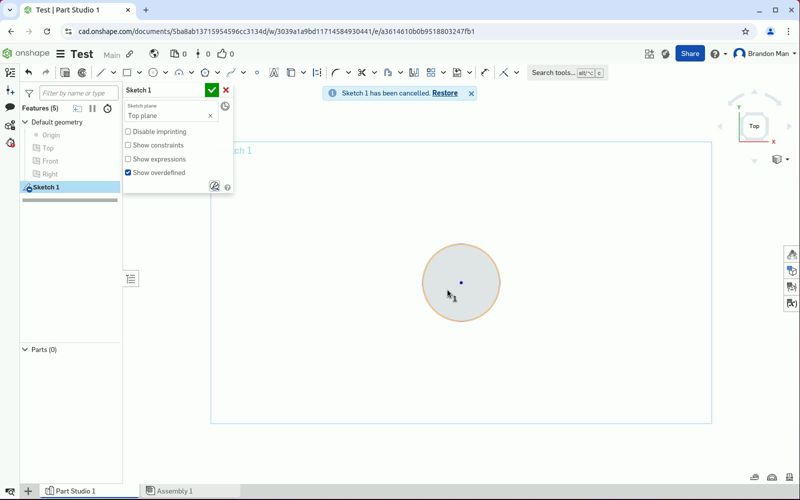
mouse_move(73, 352)
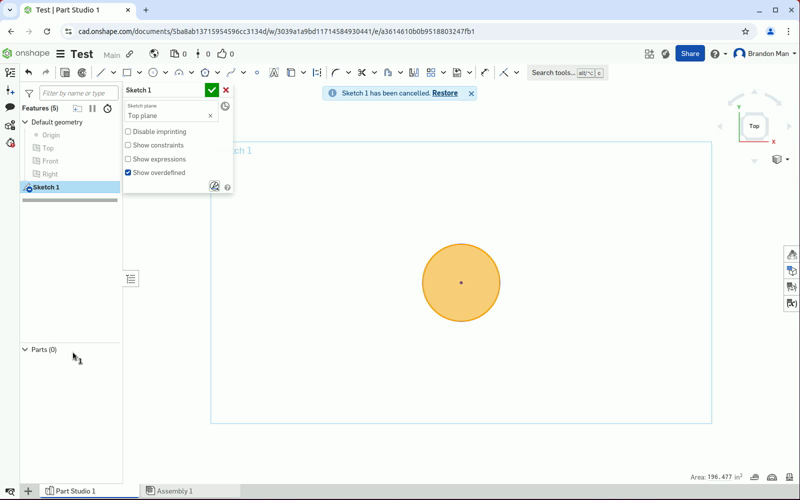
key(shift+y)
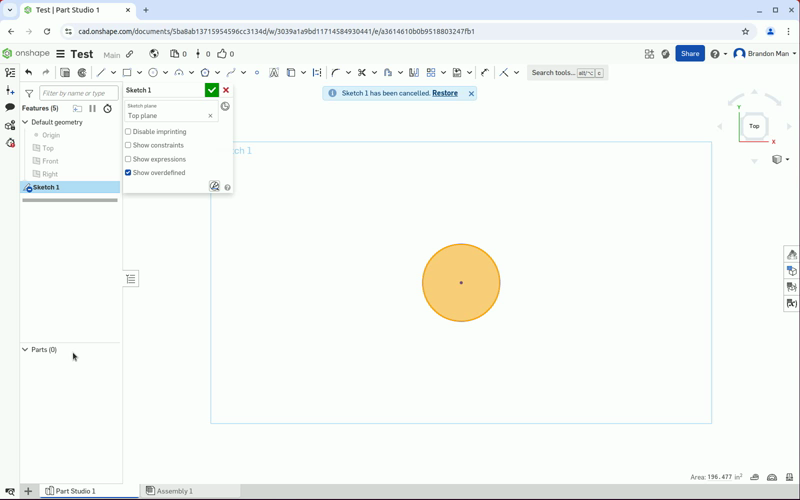
key(shift+e)
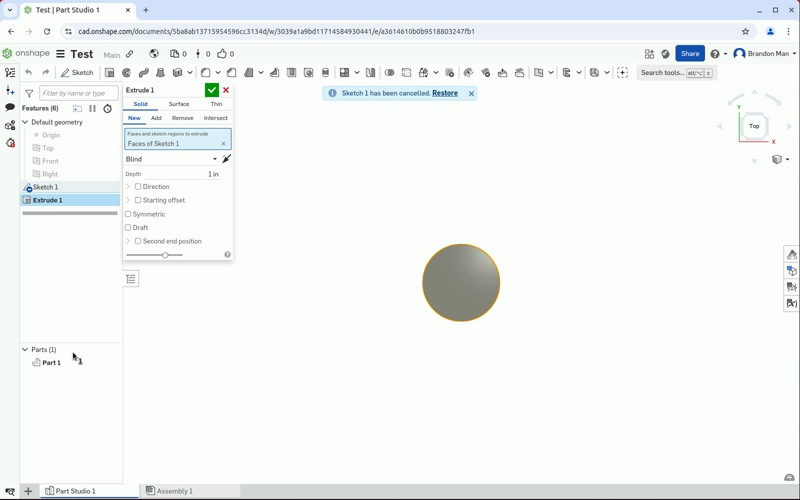
mouse_move(143, 106)
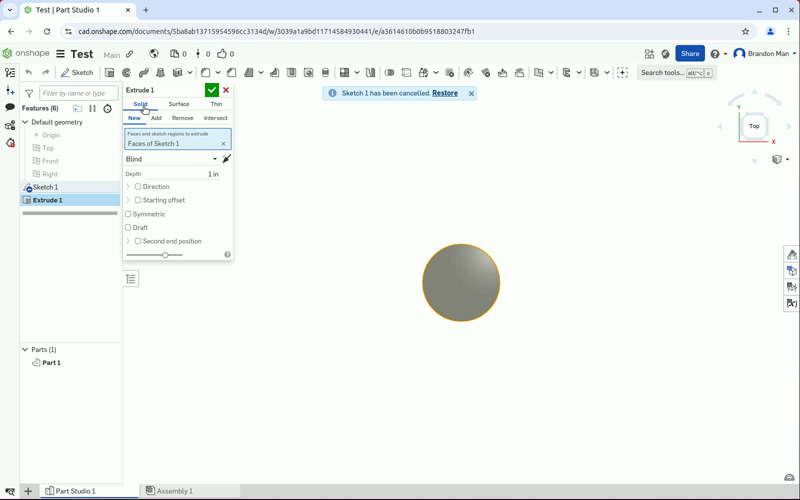
click(143, 106)
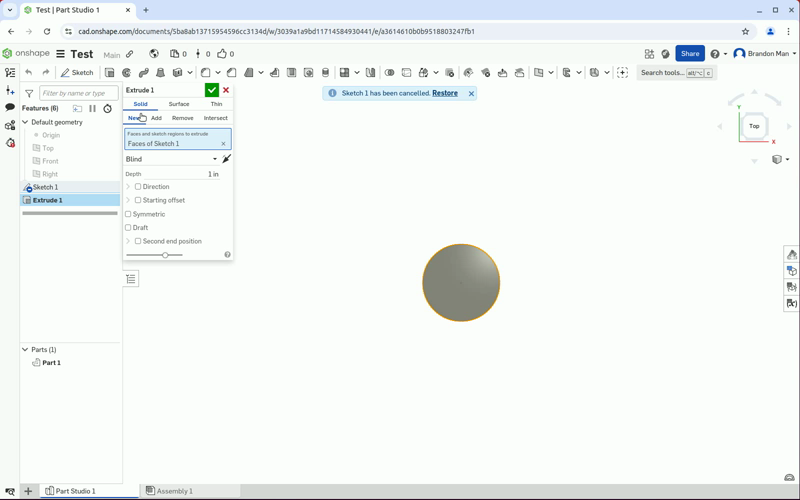
mouse_move(137, 120)
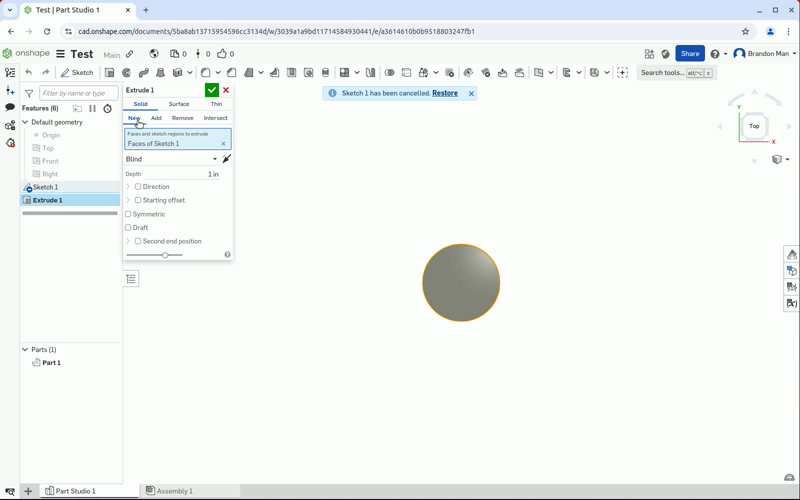
click(137, 120)
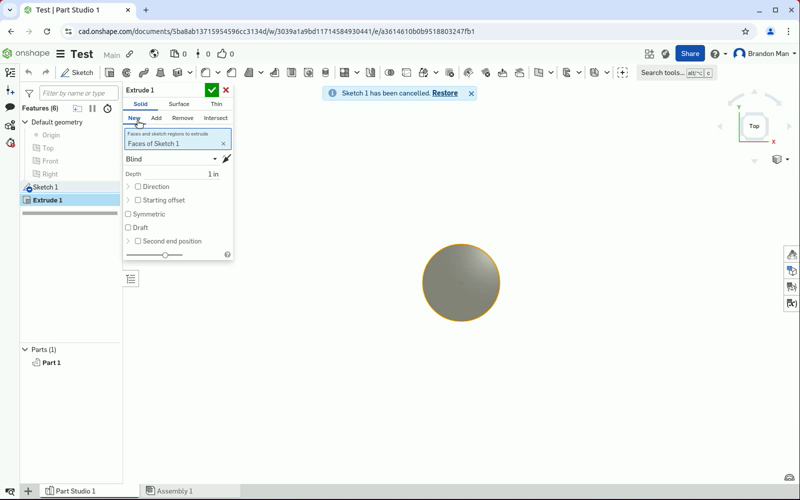
key(tab, 4)
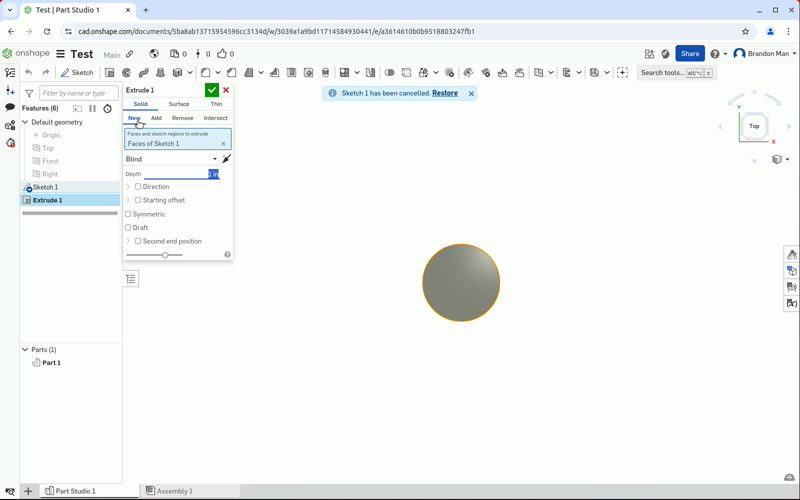
text(3.851)
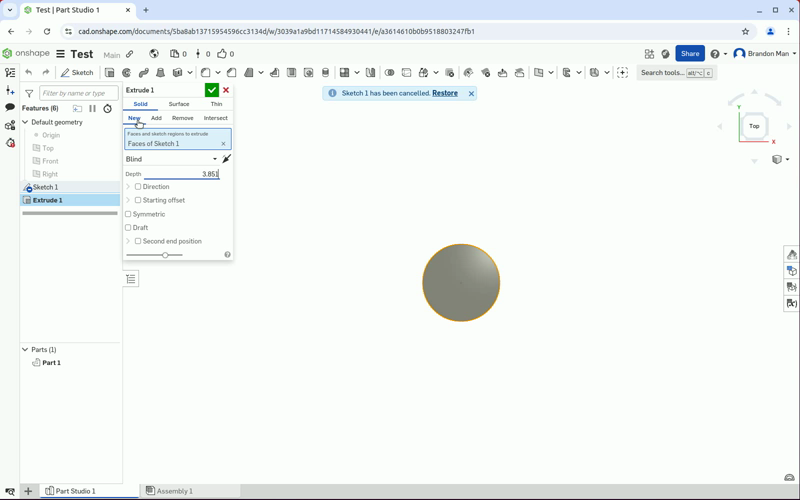
key(enter)
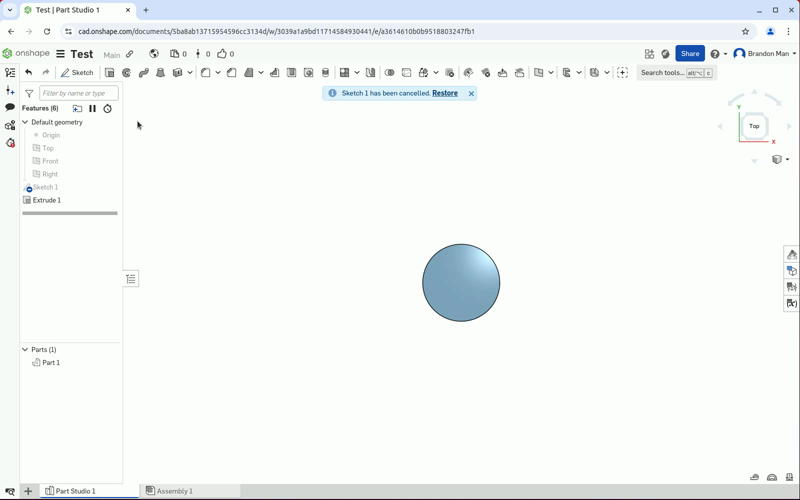
key(shift+h)
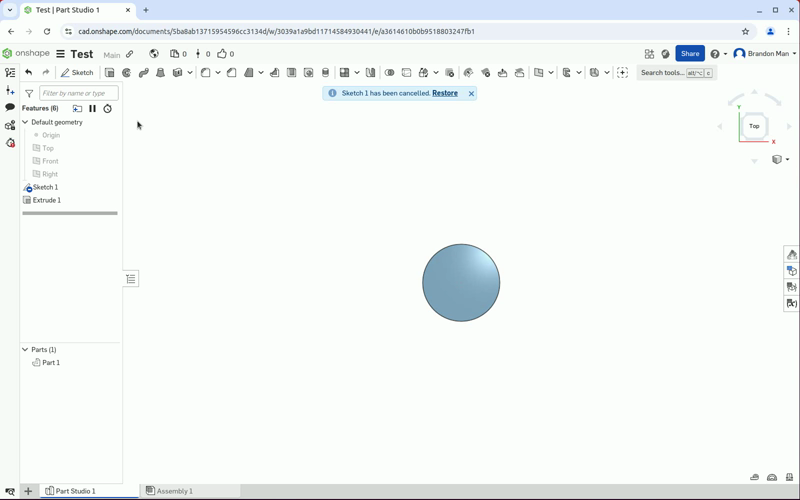
key(shift+h)
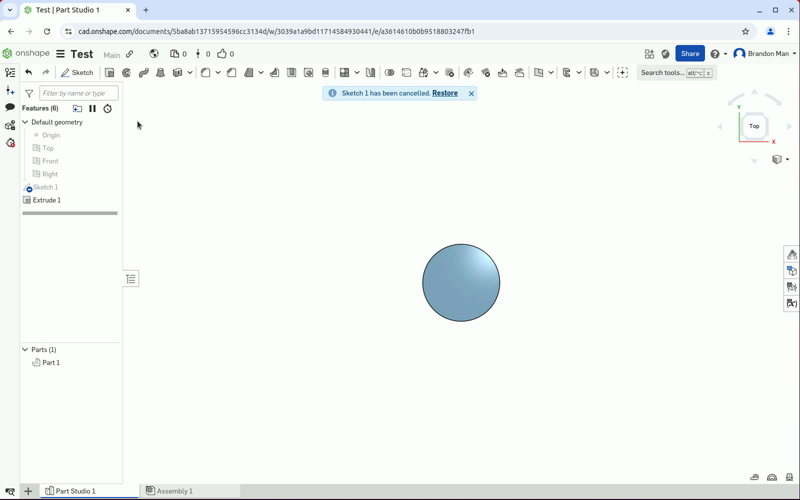
mouse_move(73, 189)
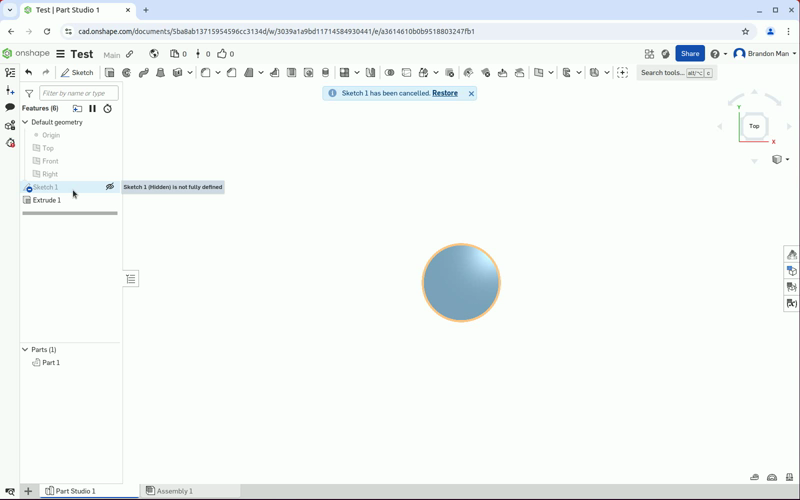
click(73, 189)
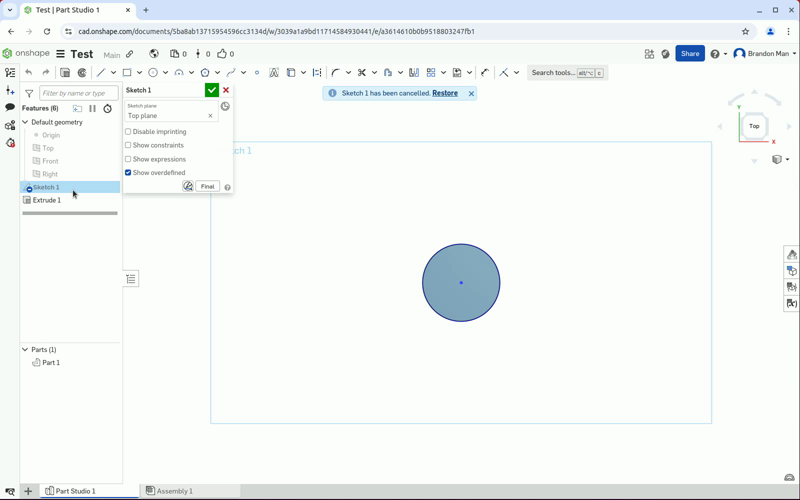
mouse_move(229, 92)
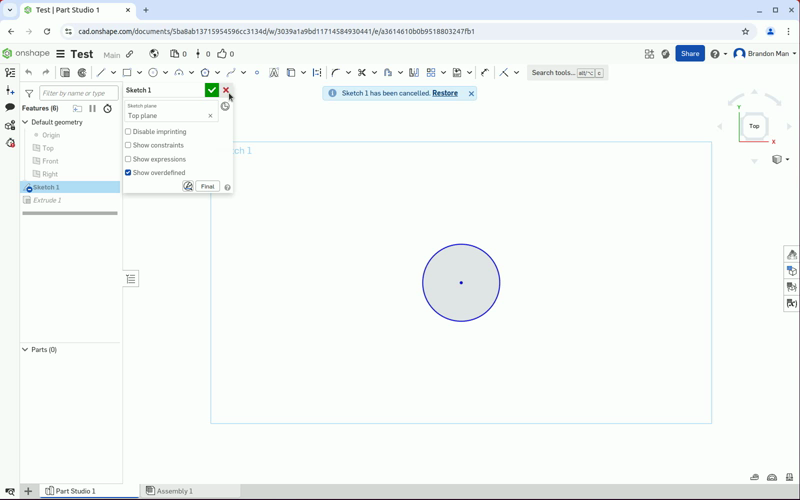
click(229, 92)
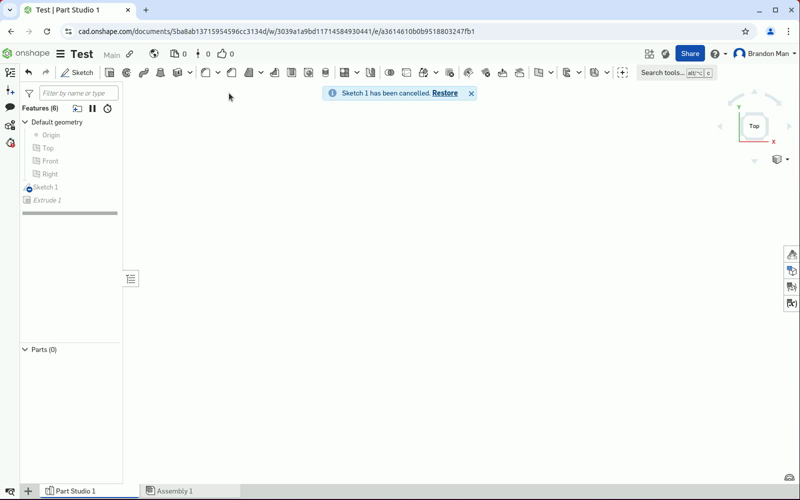
mouse_move(541, 75)
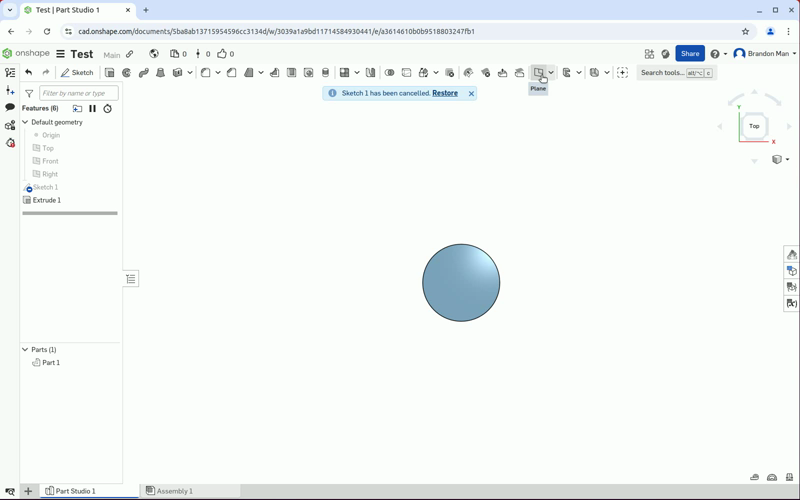
click(541, 75)
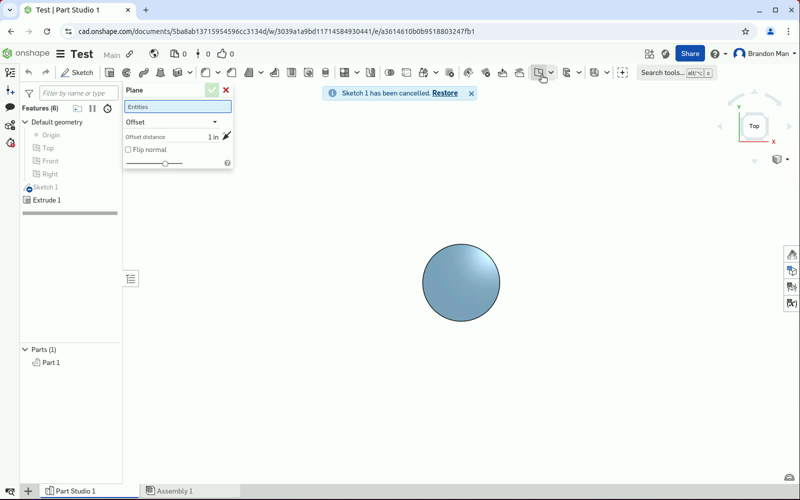
mouse_move(73, 150)
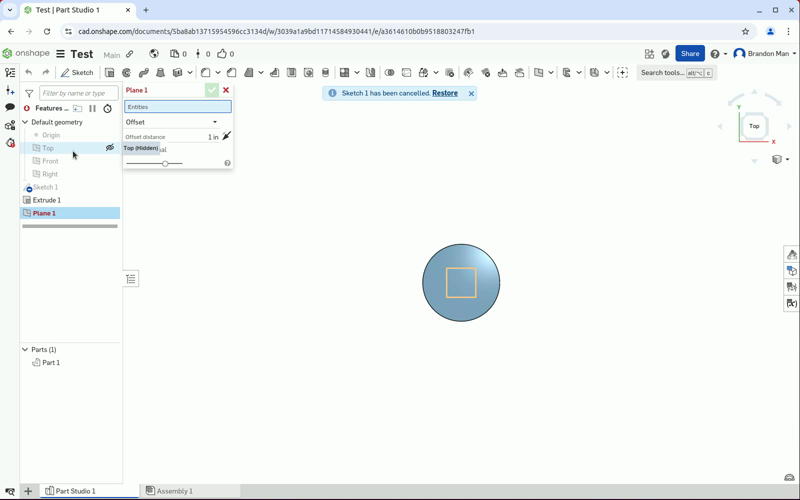
click(73, 150)
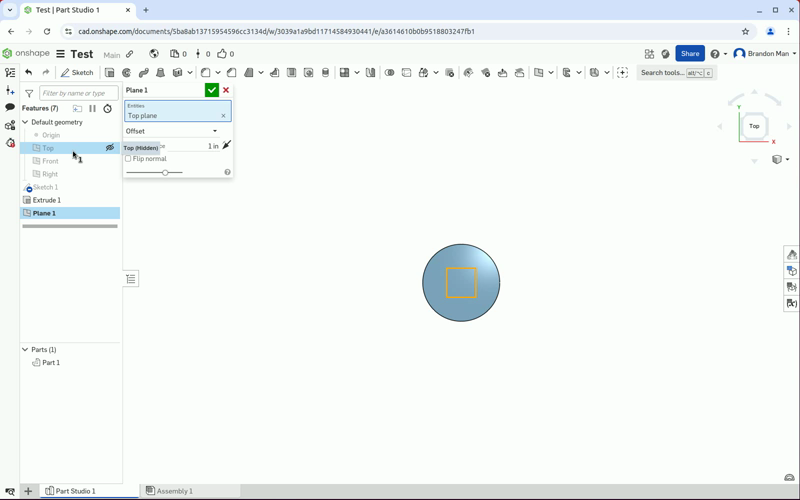
key(tab, 2)
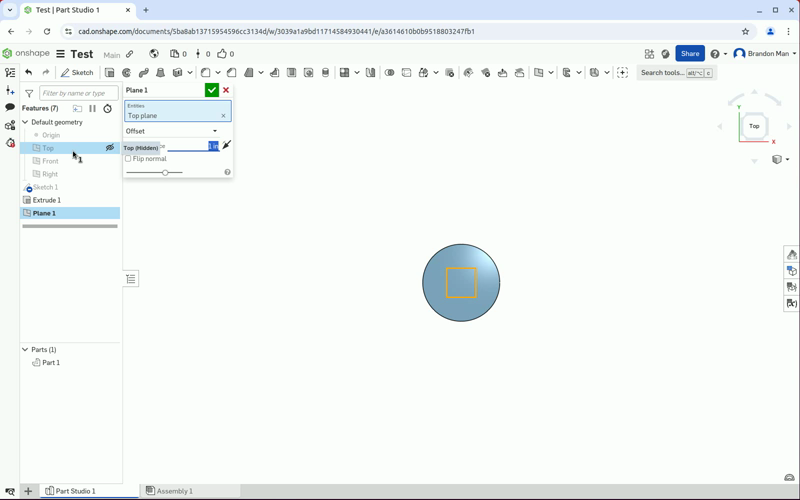
text(3.851)
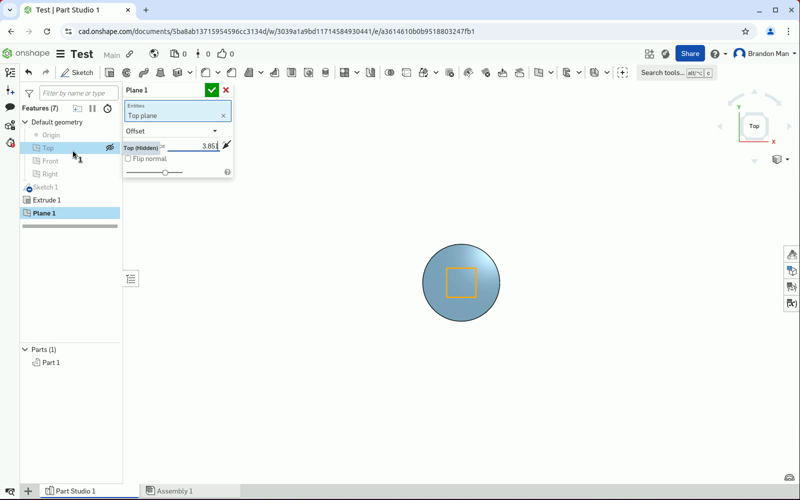
key(enter, 2)
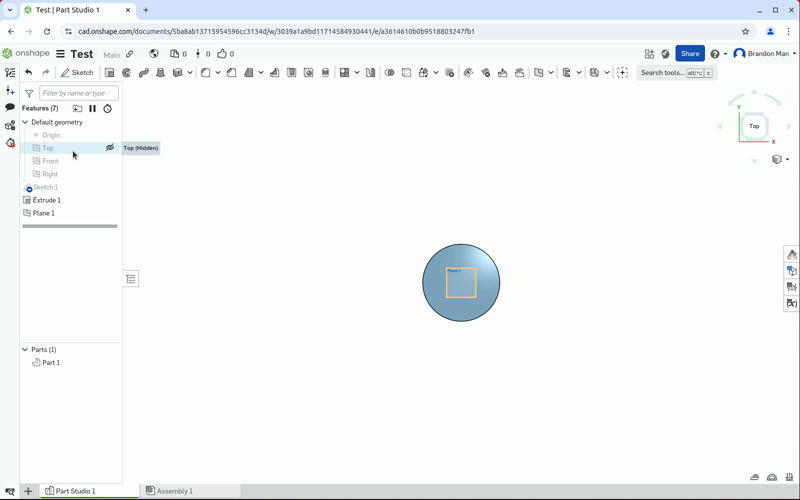
key(shift+s)
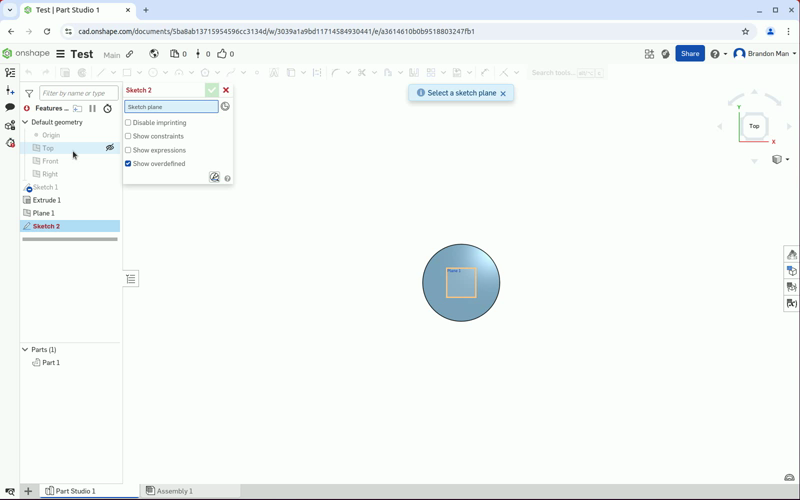
mouse_move(73, 215)
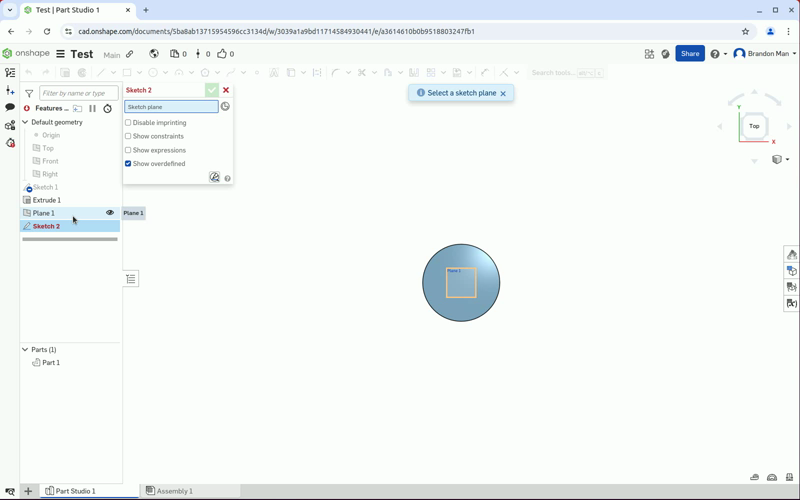
click(73, 215)
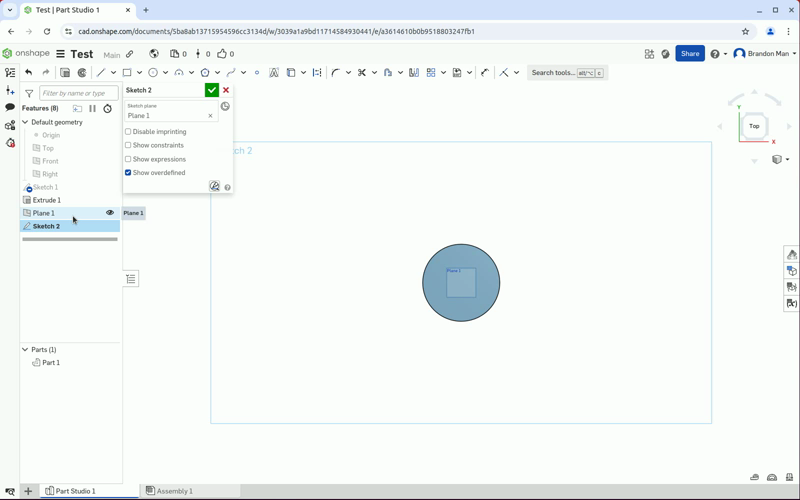
mouse_move(73, 352)
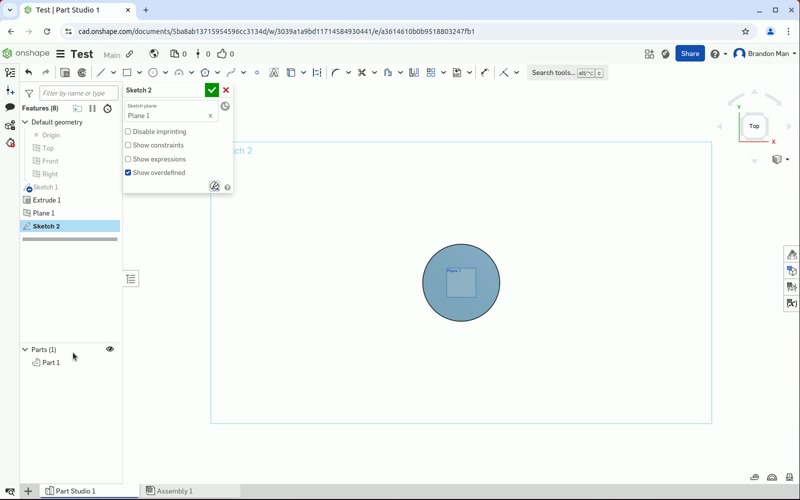
key(y)
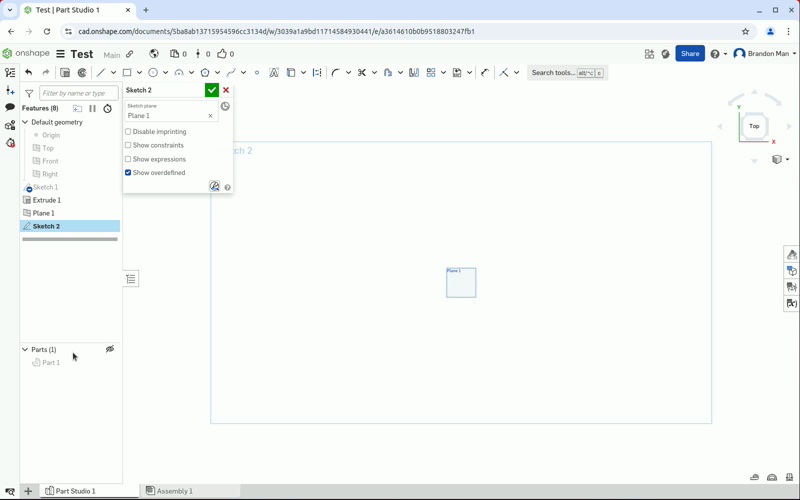
key(c)
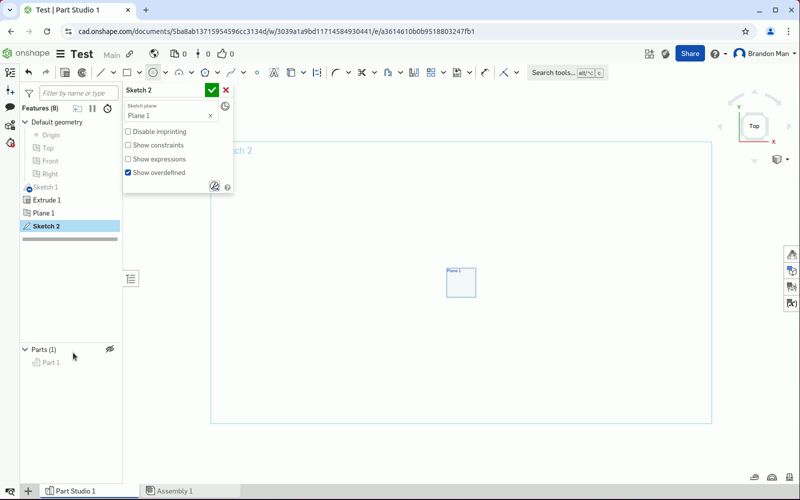
key_down(shift)
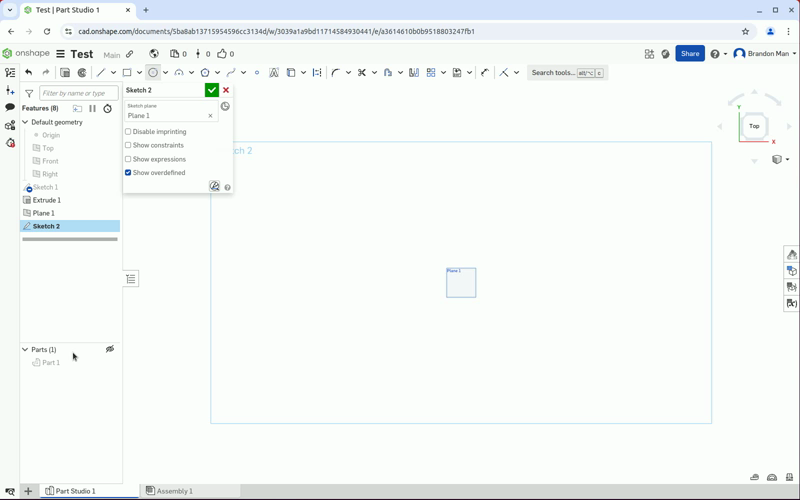
mouse_move(461, 282)
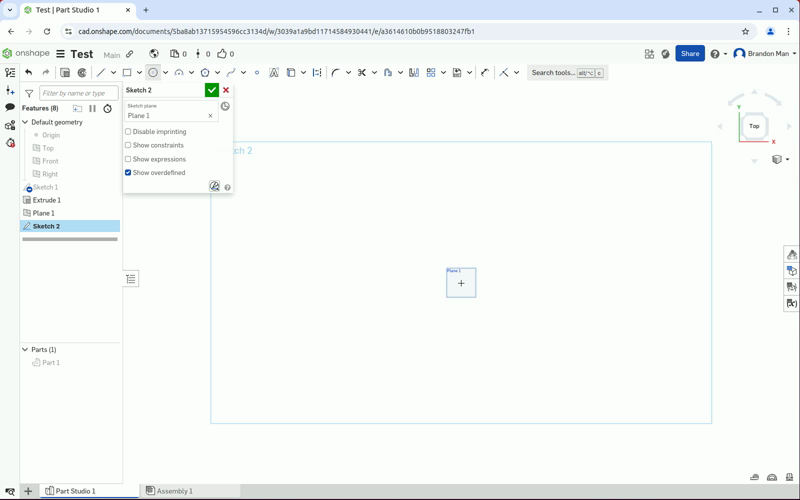
click(461, 282)
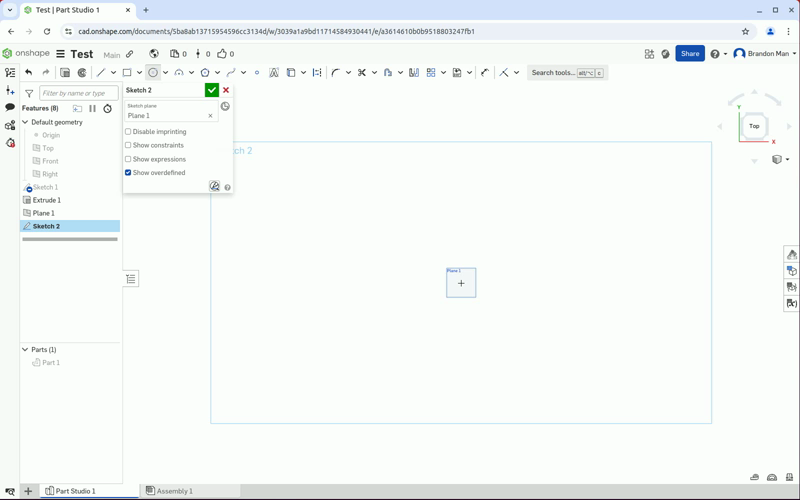
key_up(shift)
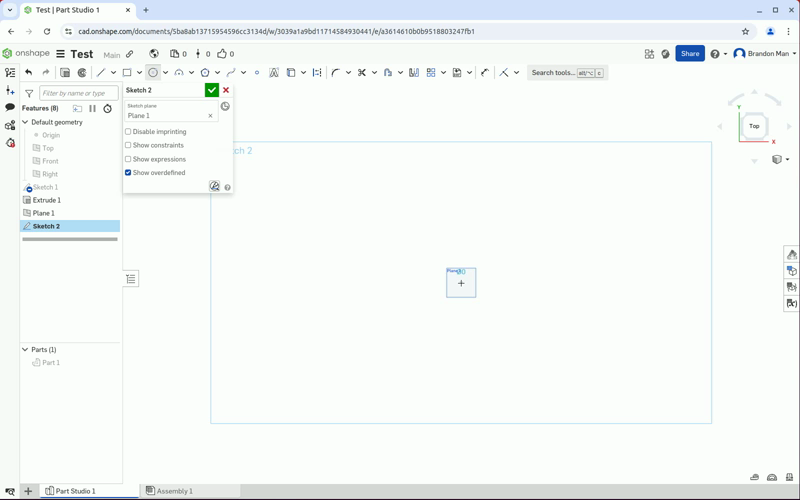
mouse_move(480, 282)
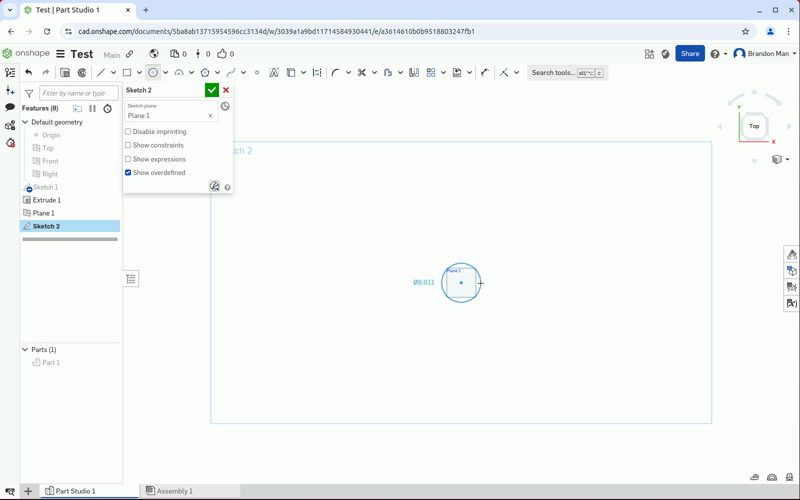
click(480, 282)
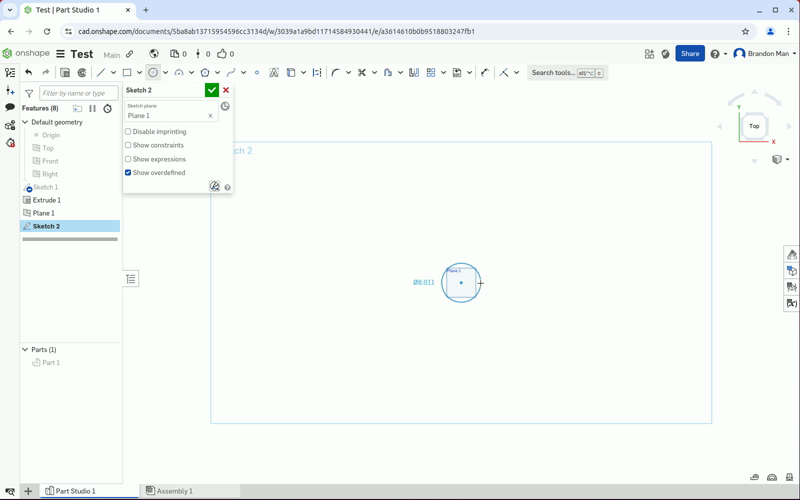
key(esc)
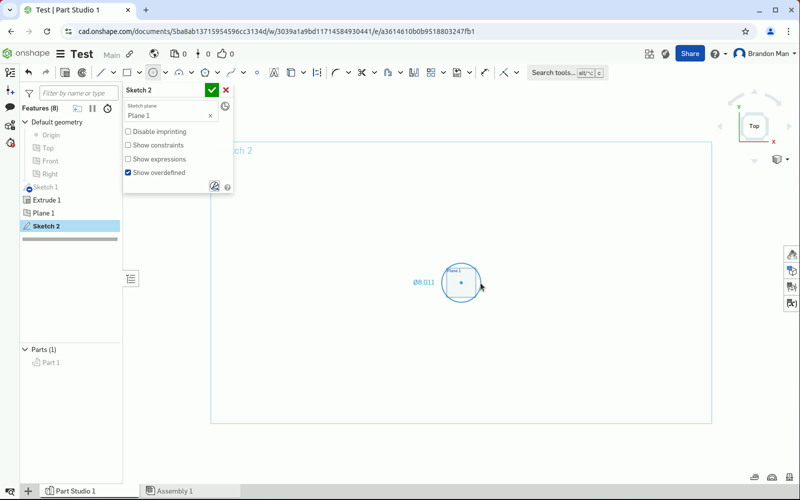
mouse_move(473, 284)
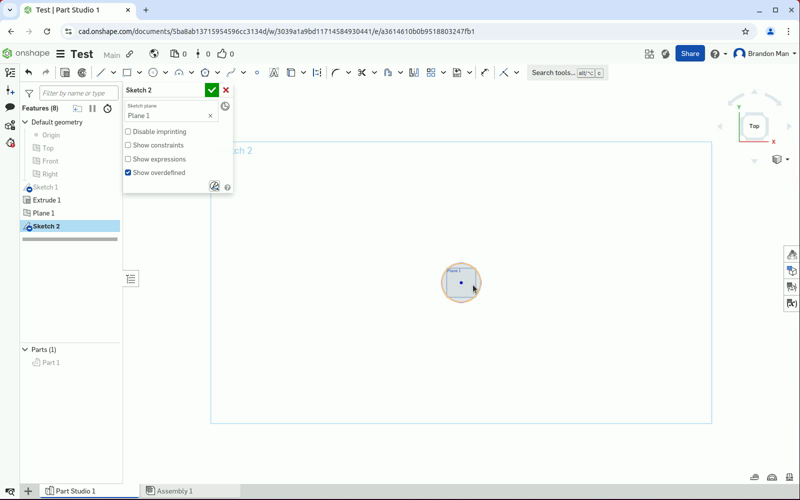
scroll(6)
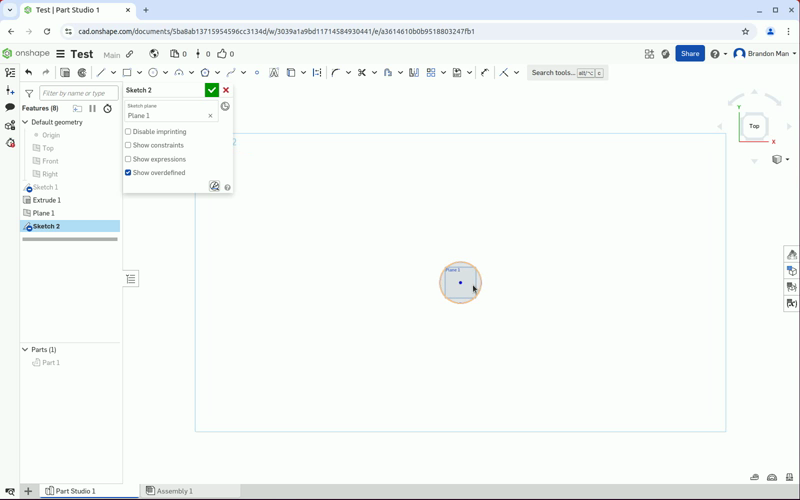
scroll(6)
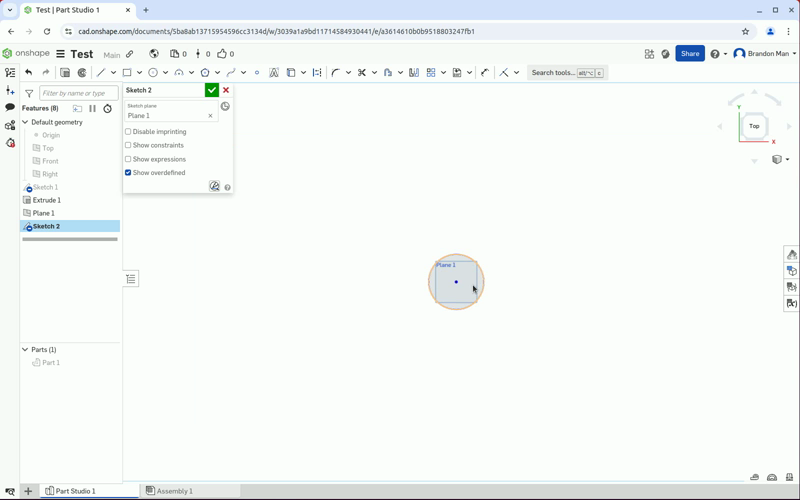
scroll(6)
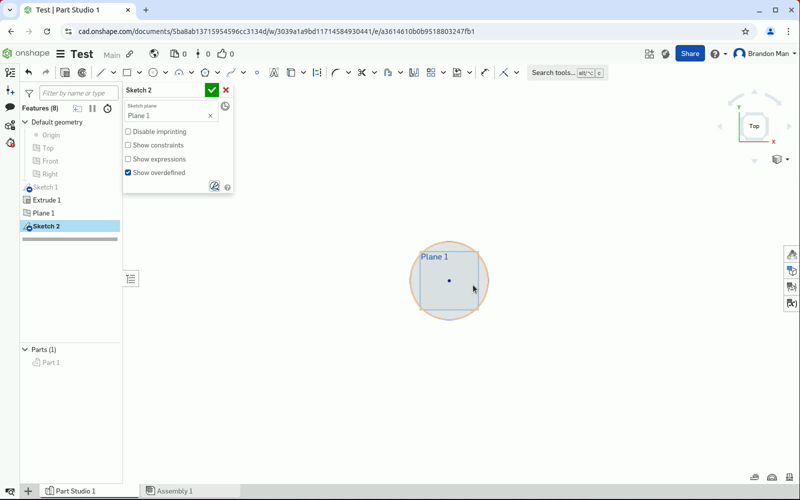
scroll(6)
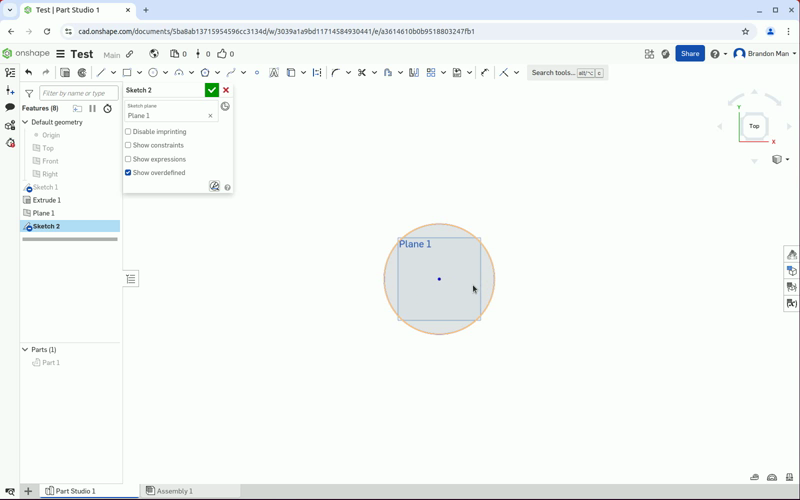
scroll(6)
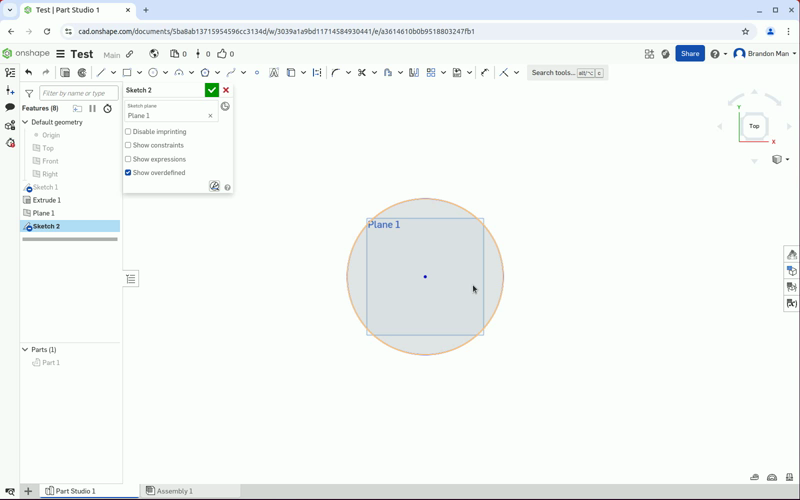
scroll(6)
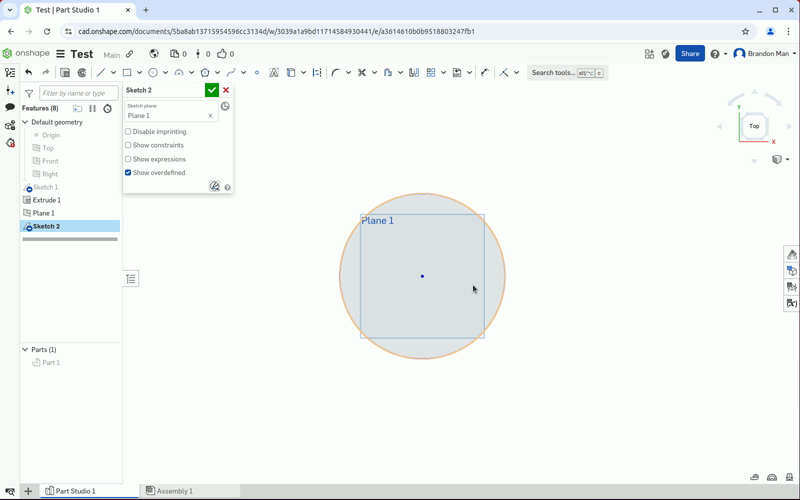
scroll(6)
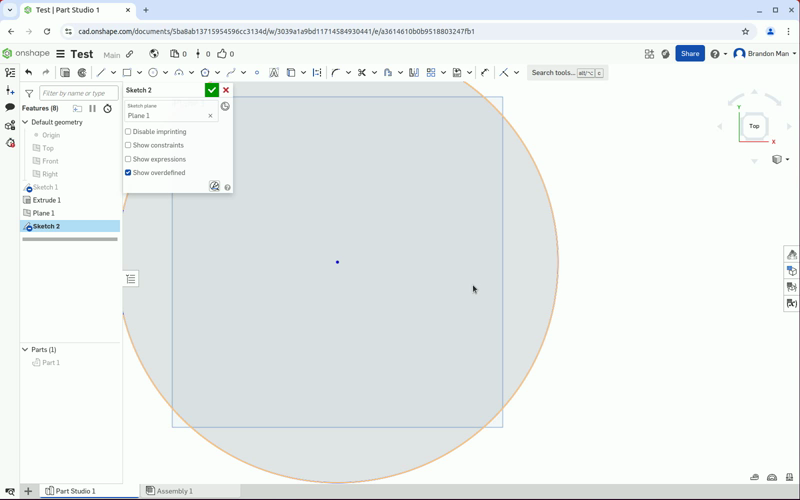
click(473, 284)
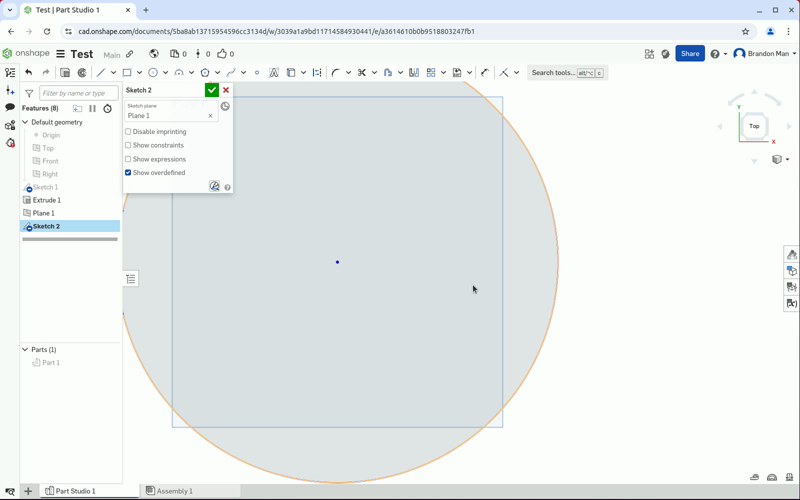
scroll(-6)
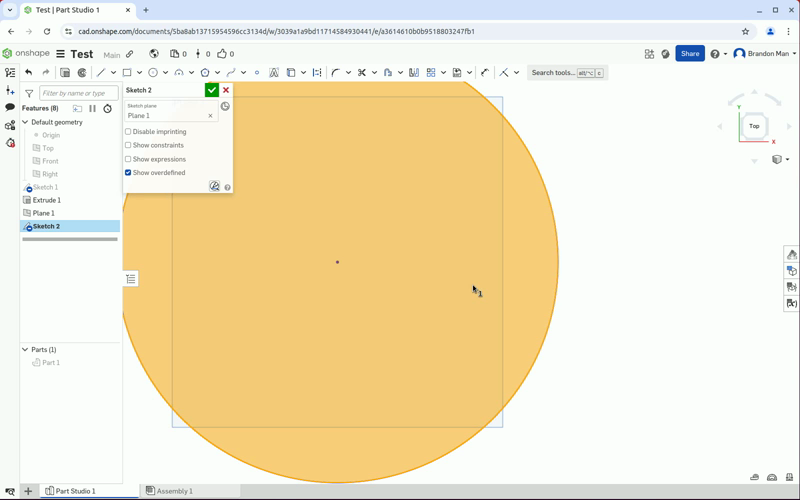
scroll(-6)
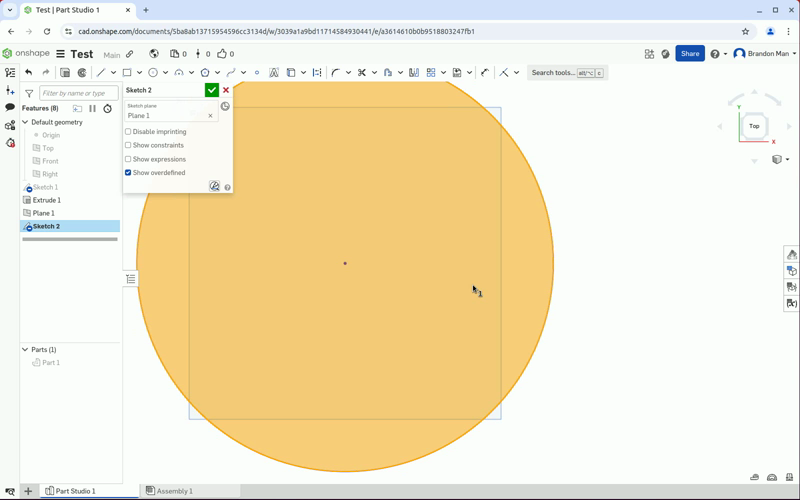
scroll(-6)
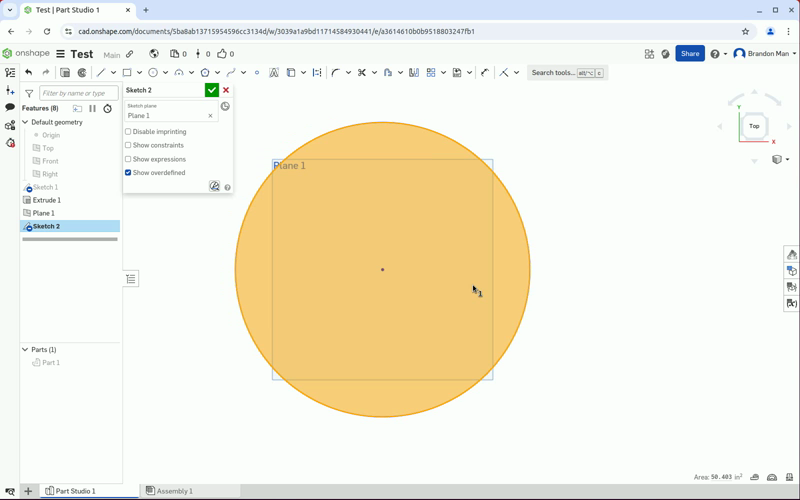
scroll(-6)
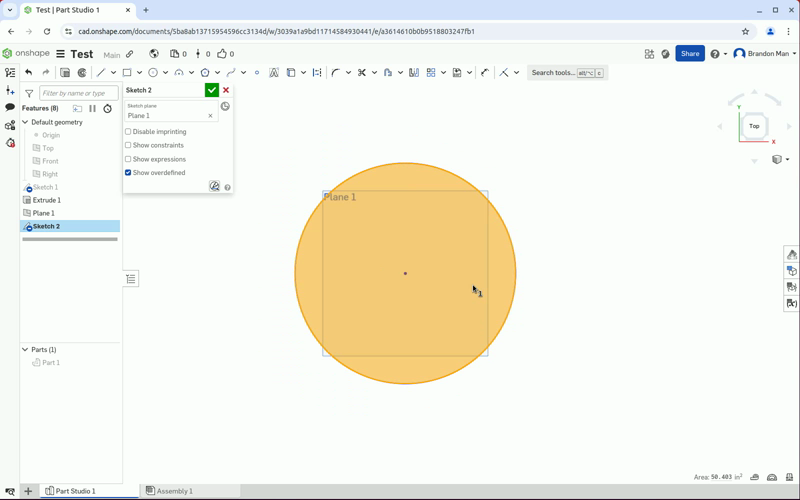
scroll(-6)
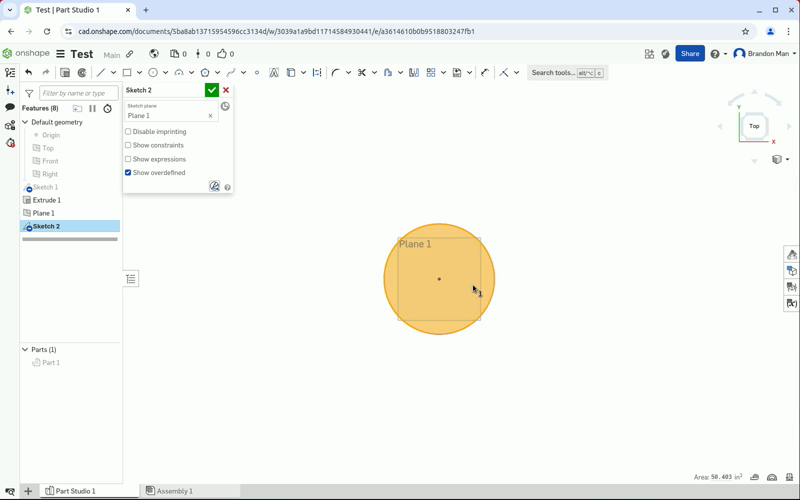
scroll(-6)
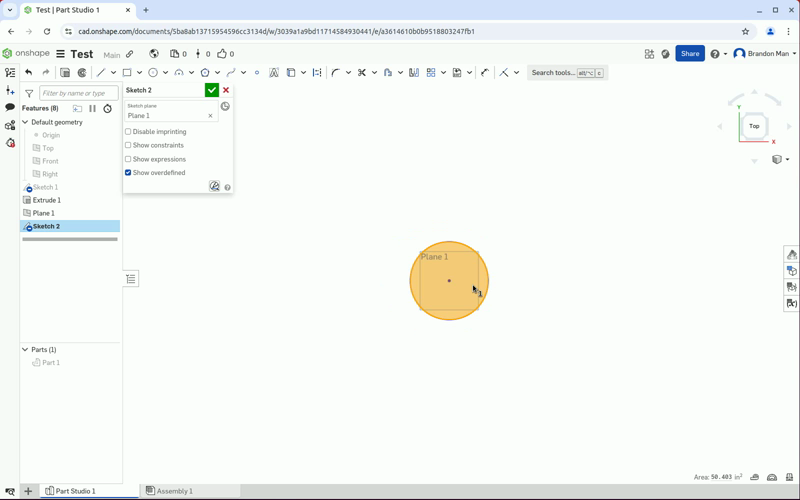
scroll(-6)
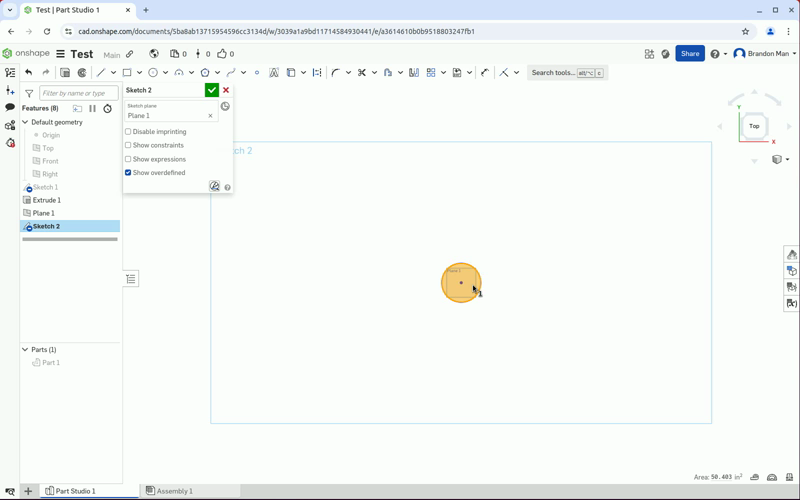
mouse_move(73, 352)
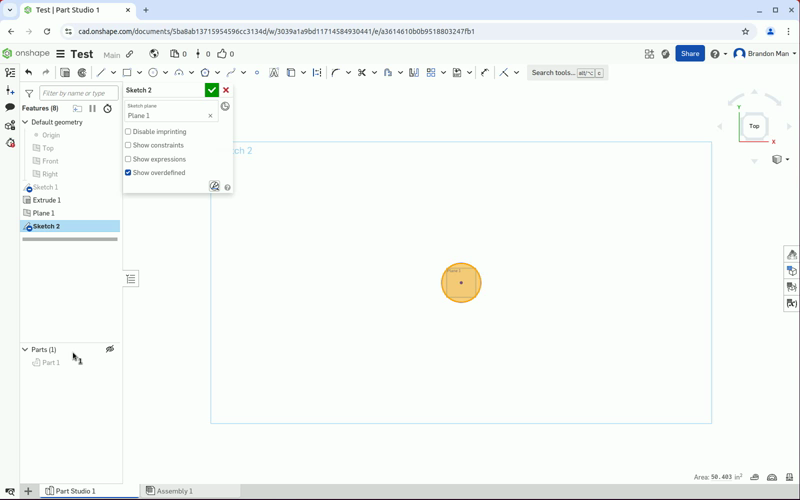
key(shift+y)
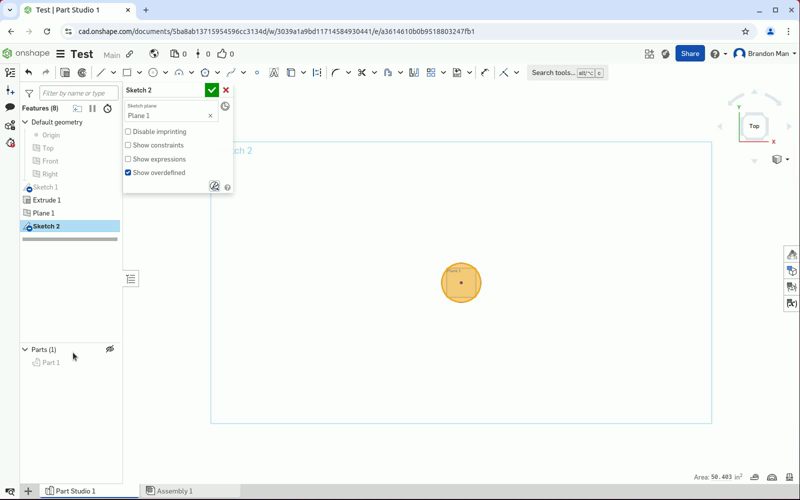
key(shift+e)
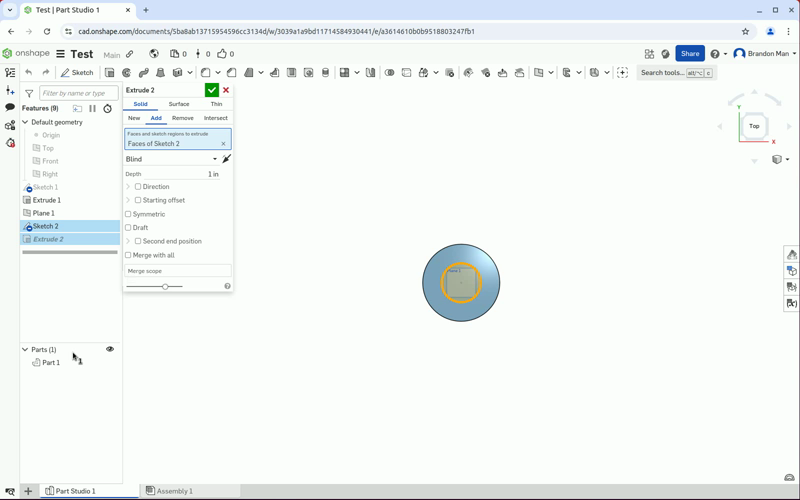
mouse_move(143, 106)
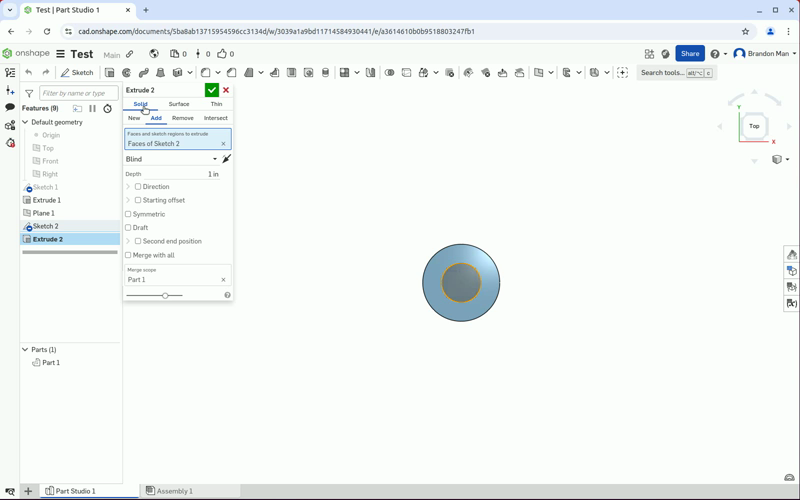
click(143, 106)
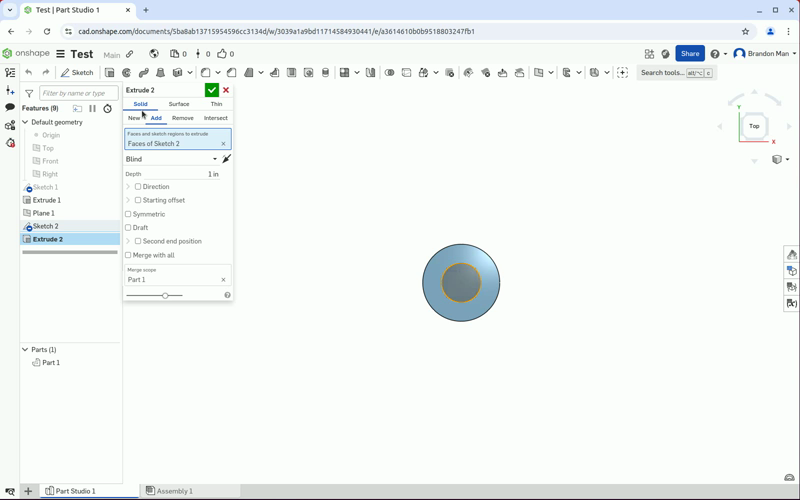
mouse_move(137, 120)
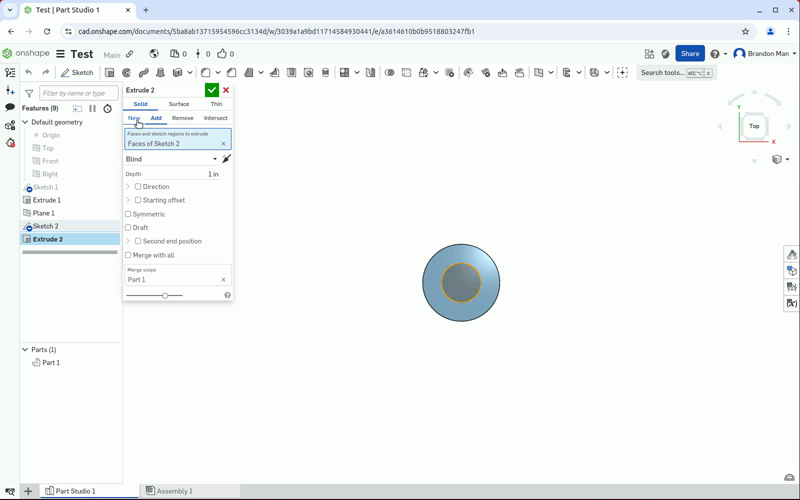
click(137, 120)
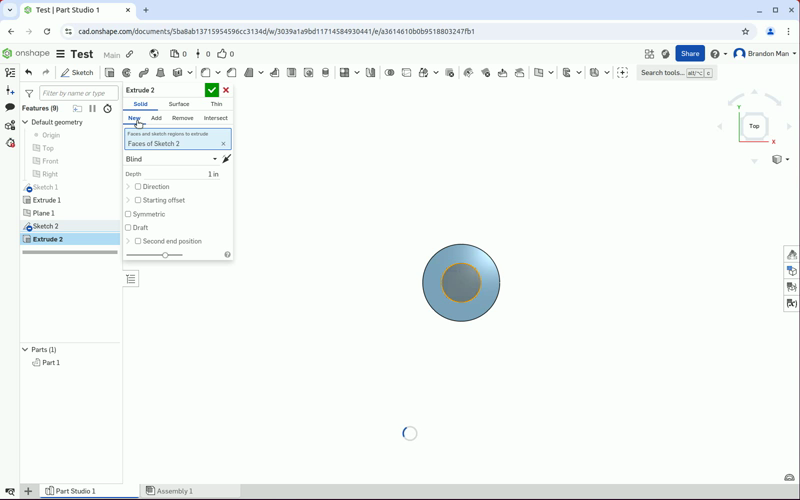
key(tab, 4)
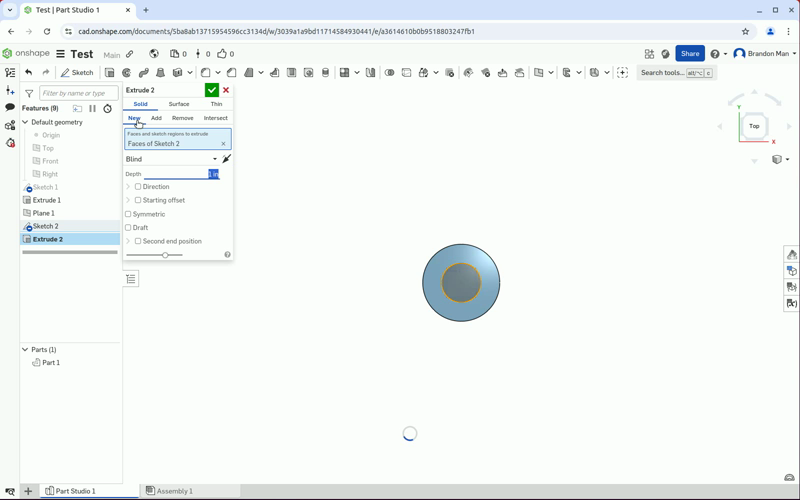
text(19.257)
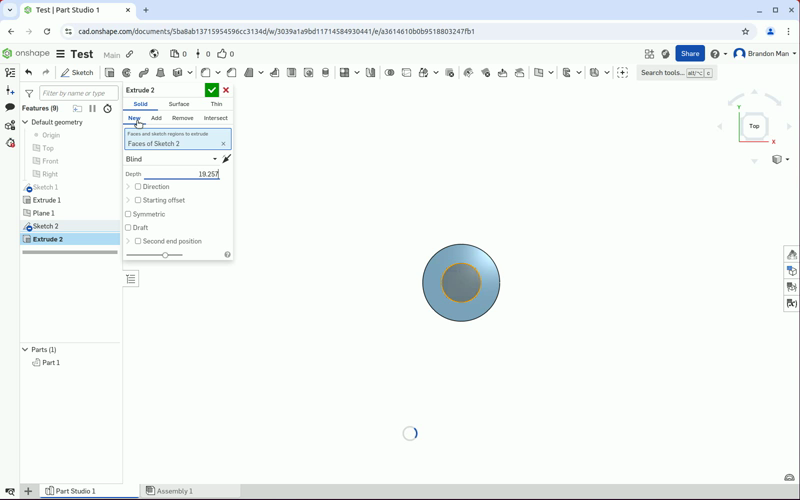
key(enter)
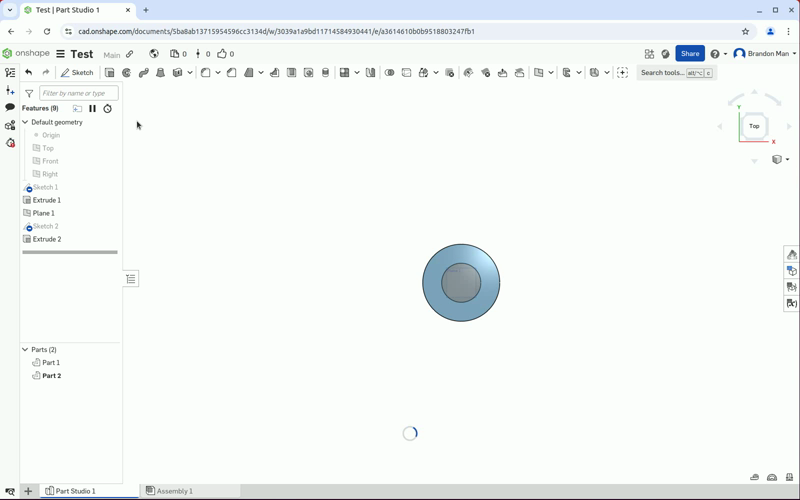
key(shift+h)
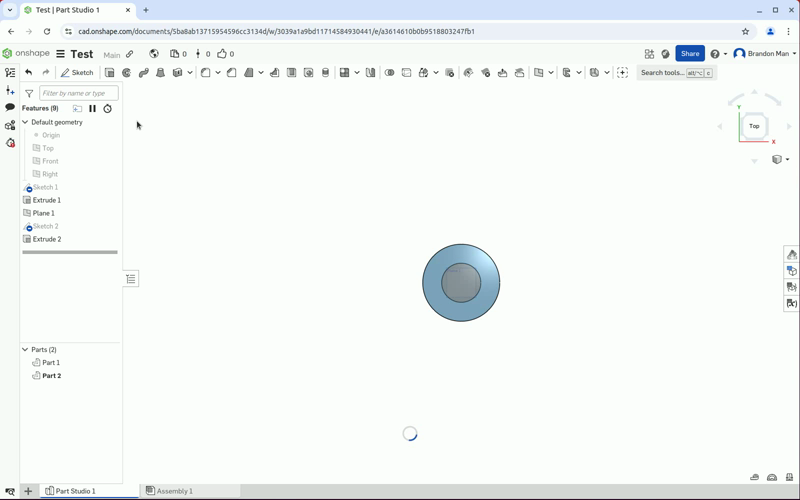
key(shift+h)
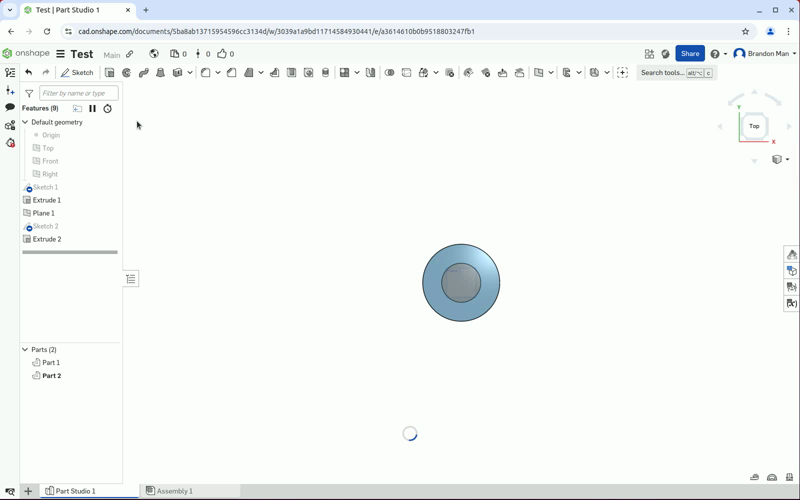
key(shift+7)
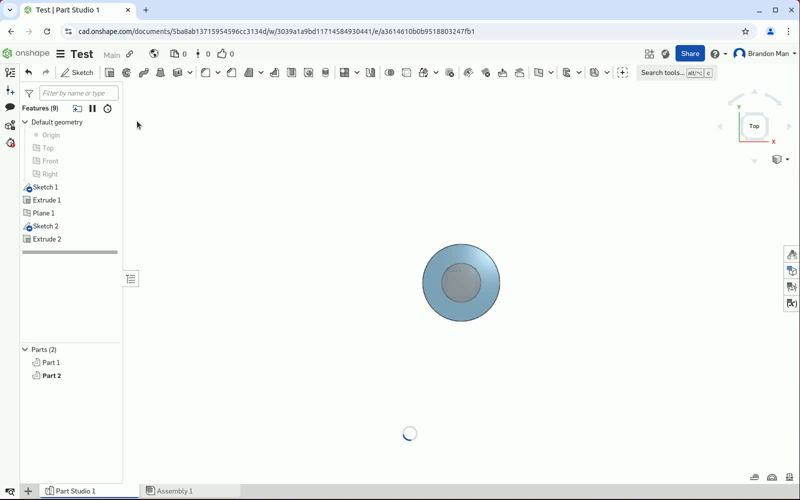
key(up, 3)
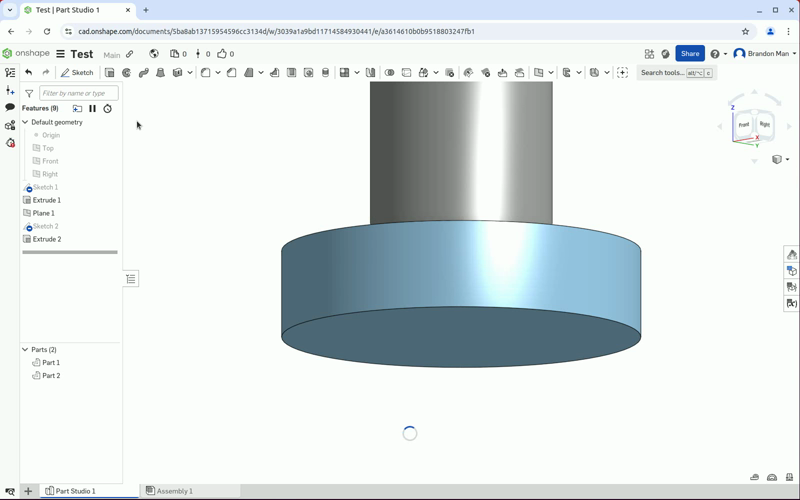
key(left, 3)
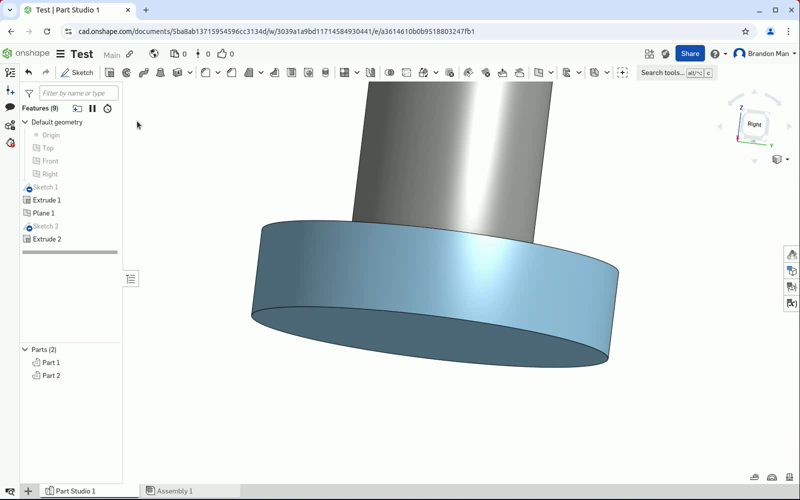
key(right, 3)
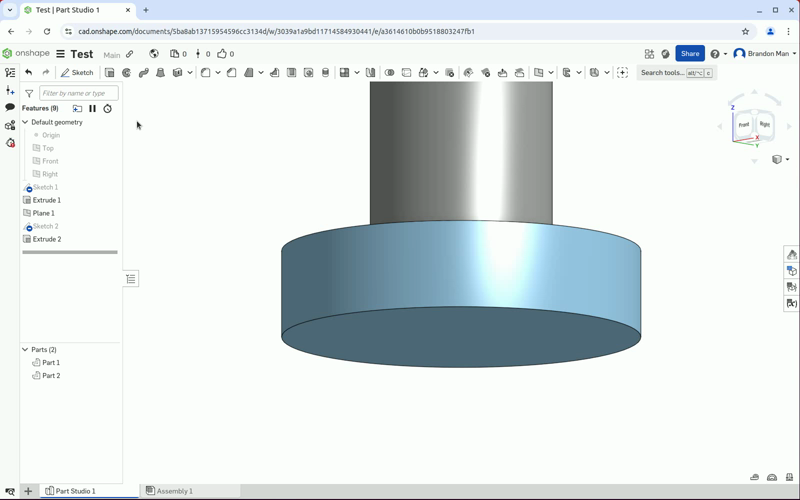
key(down, 3)
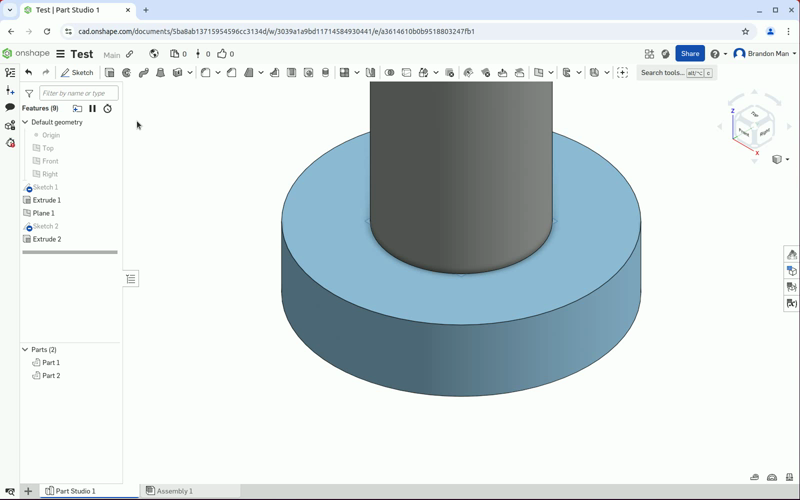
mouse_move(73, 189)
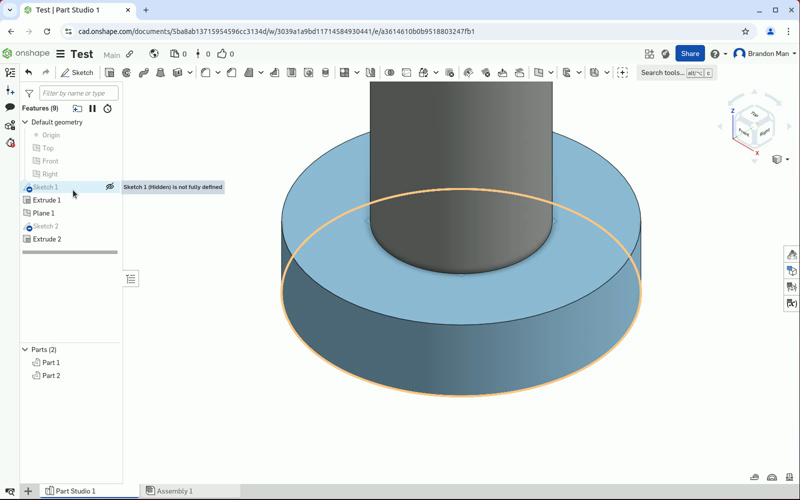
click(73, 189)